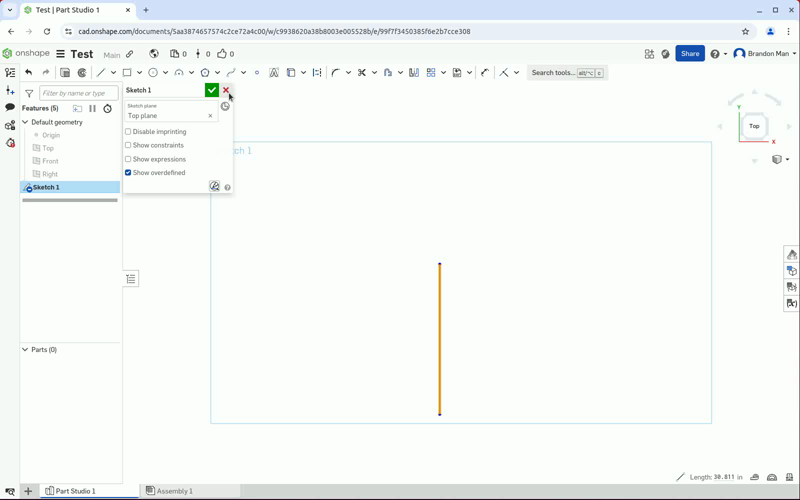
key(shift+h)
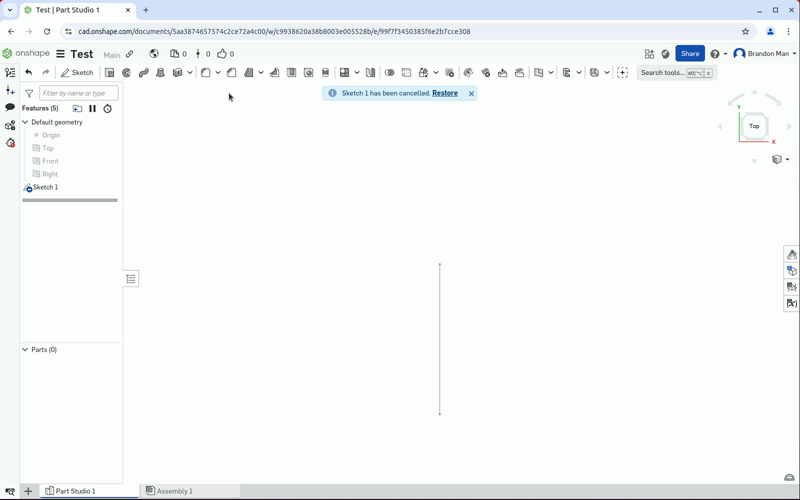
mouse_move(73, 352)
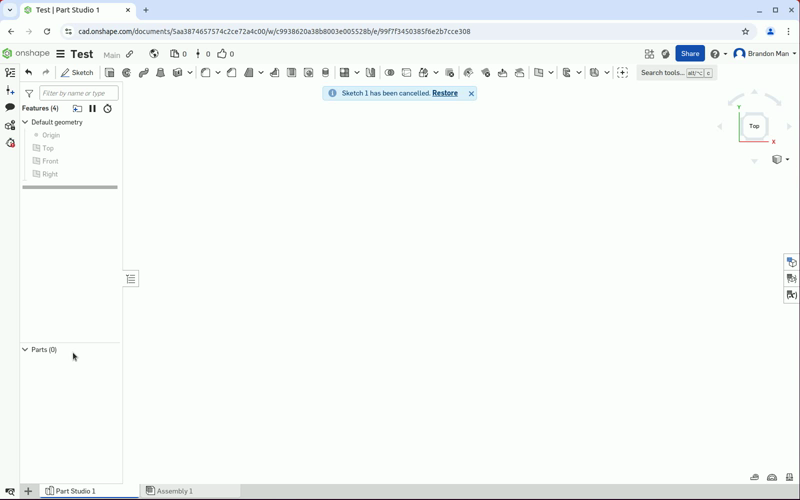
key(y)
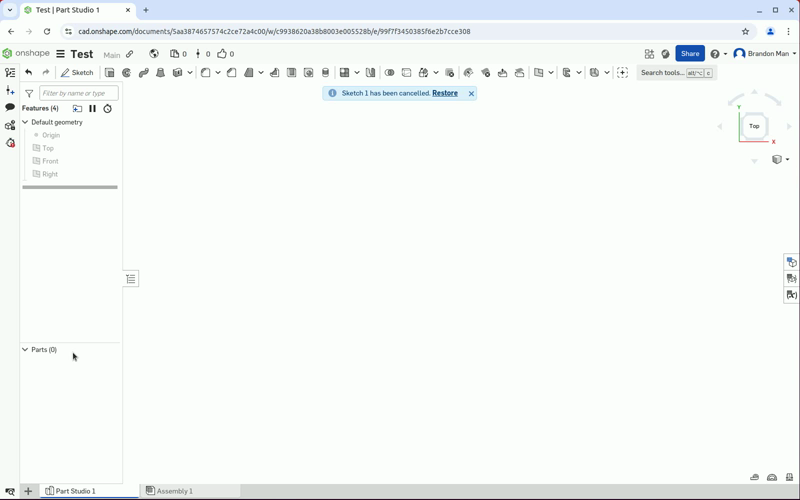
key(shift+p)
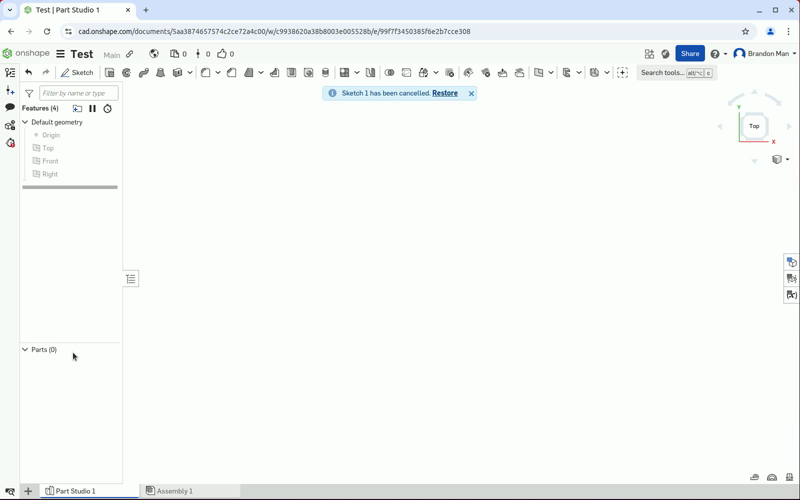
key(space)
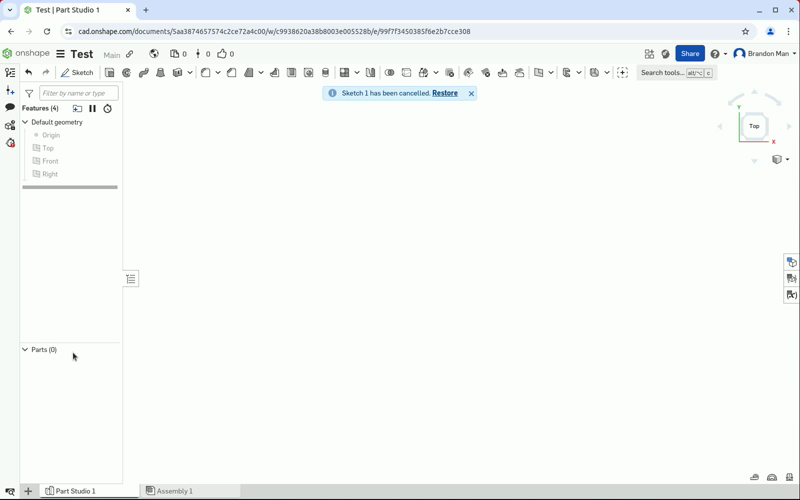
key_down(shift)
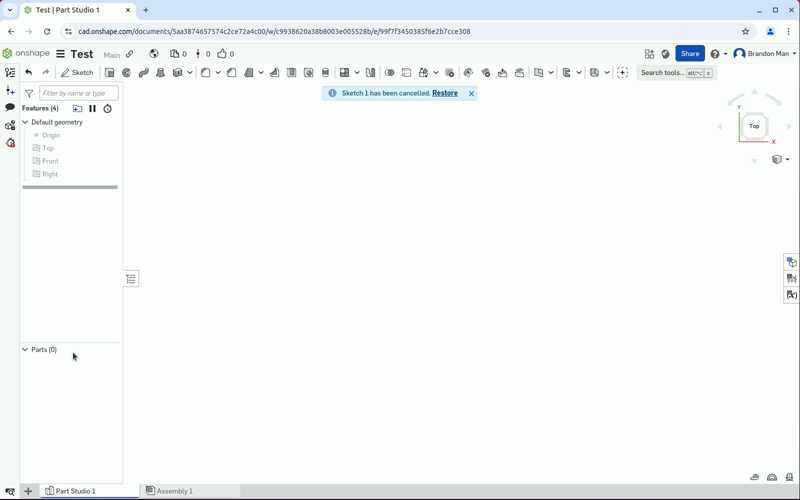
key(up)
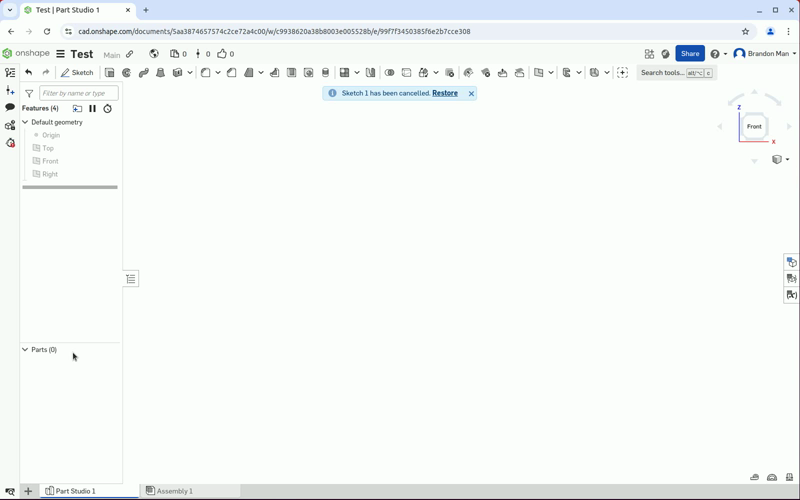
key_up(shift)
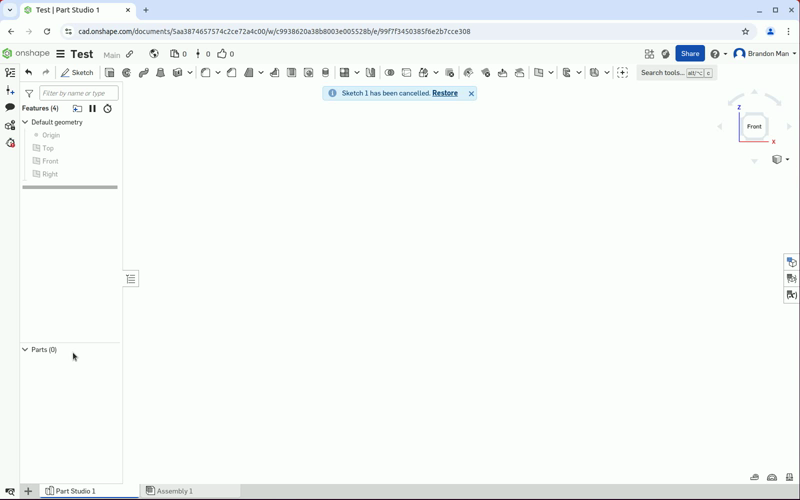
mouse_move(73, 352)
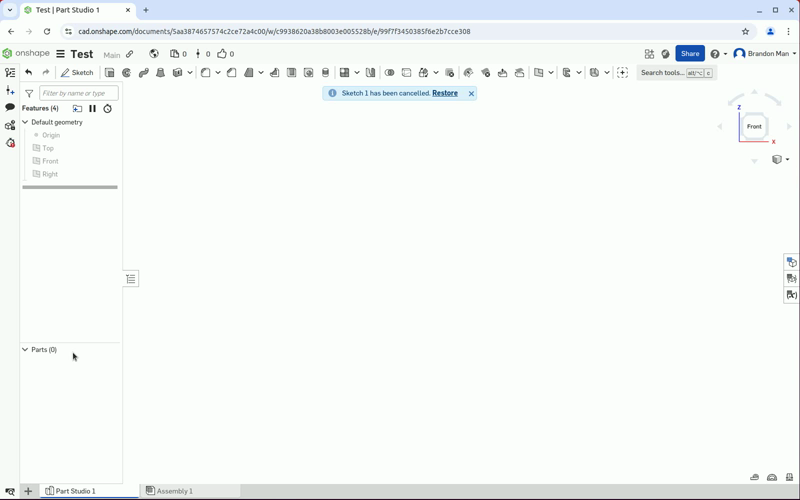
key(shift+y)
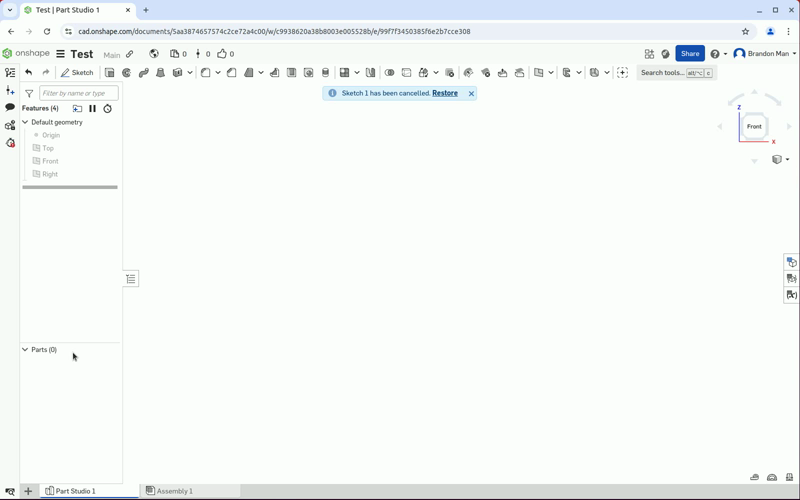
key(shift+s)
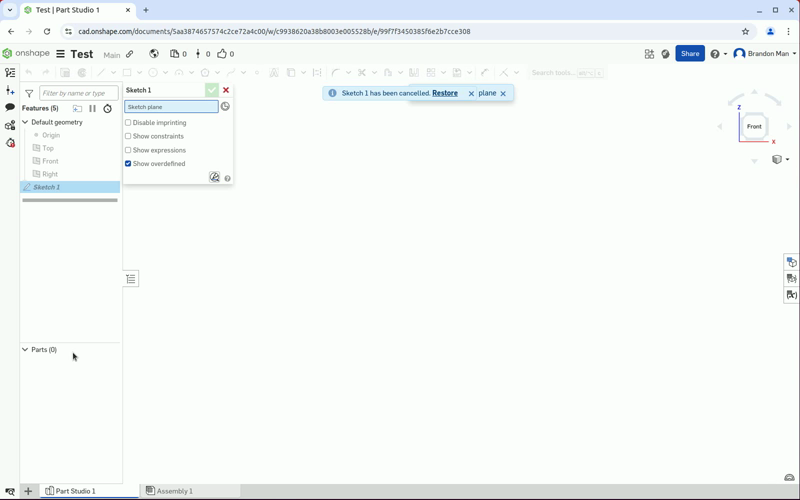
mouse_move(73, 163)
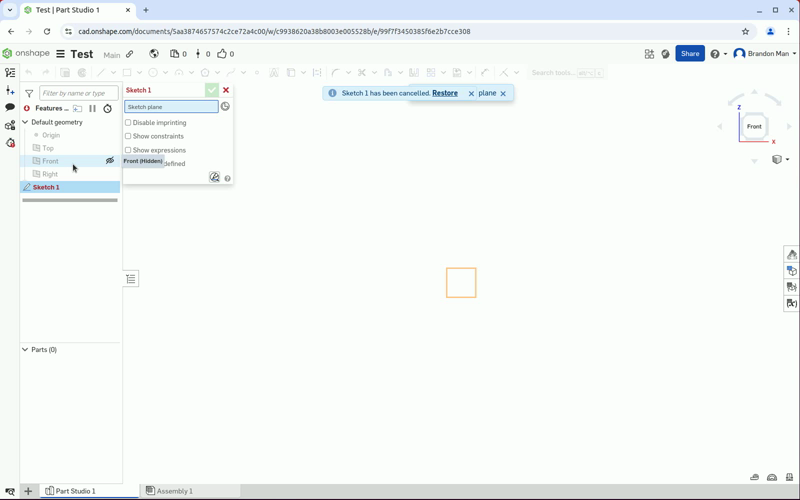
click(73, 163)
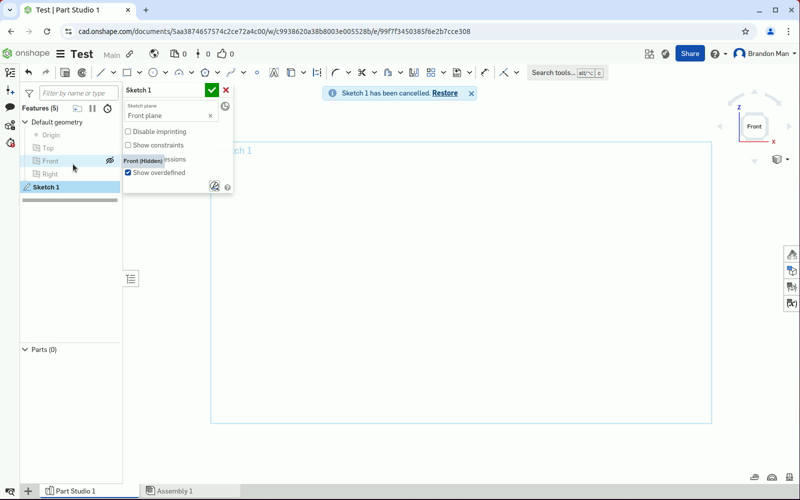
mouse_move(73, 352)
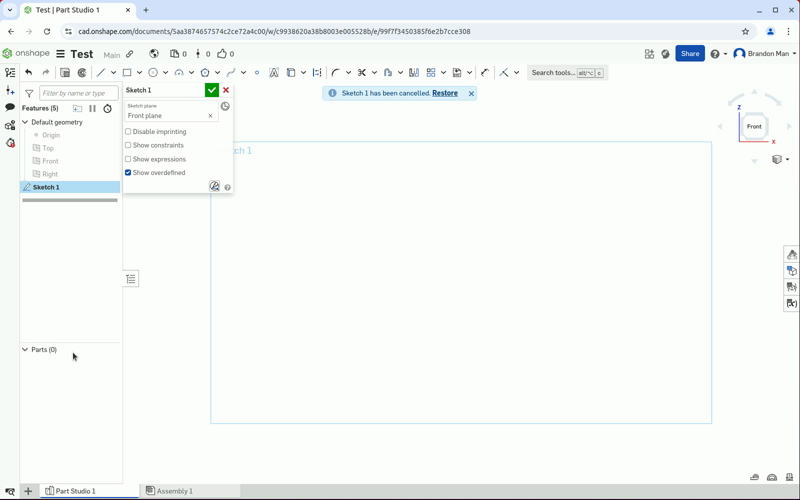
key(y)
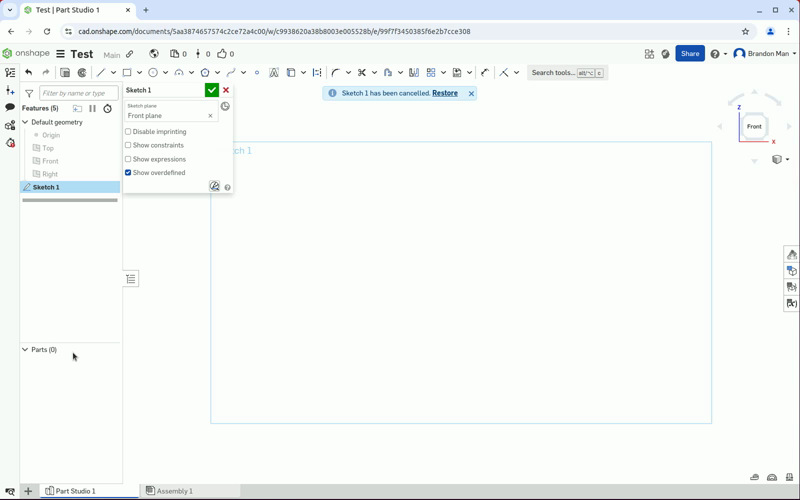
key(c)
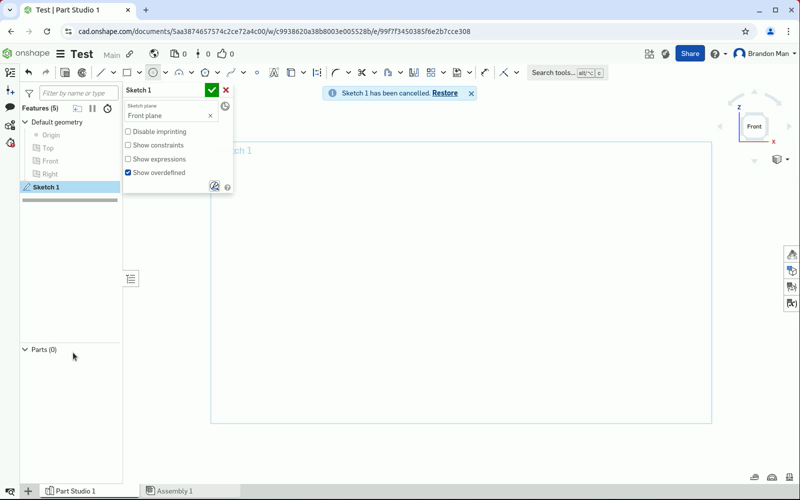
key_down(shift)
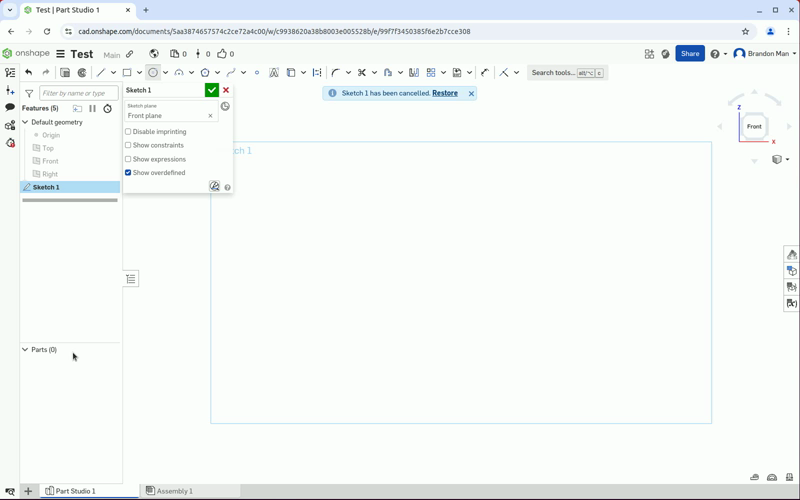
mouse_move(461, 282)
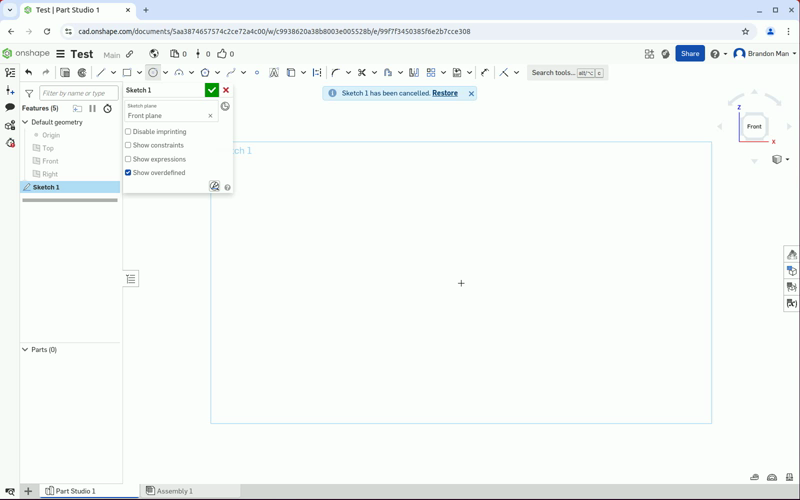
click(461, 282)
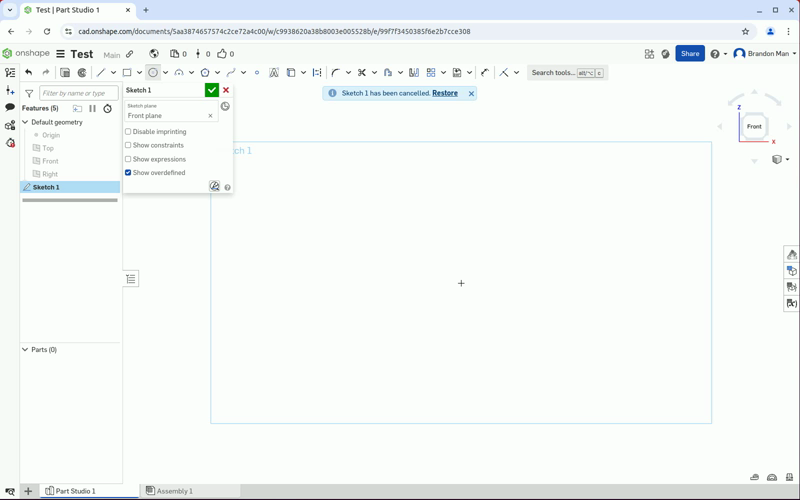
key_up(shift)
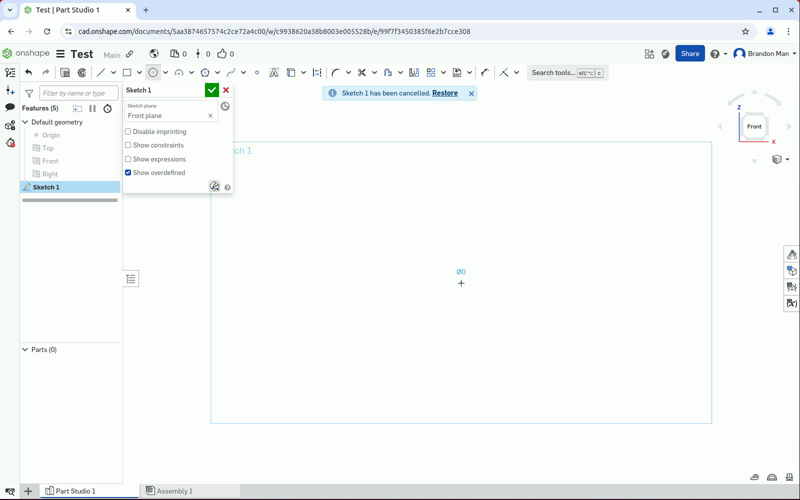
mouse_move(574, 282)
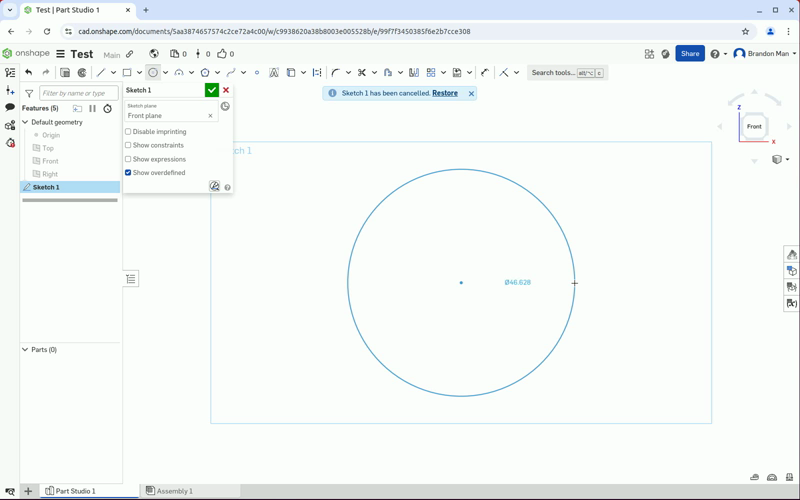
click(574, 282)
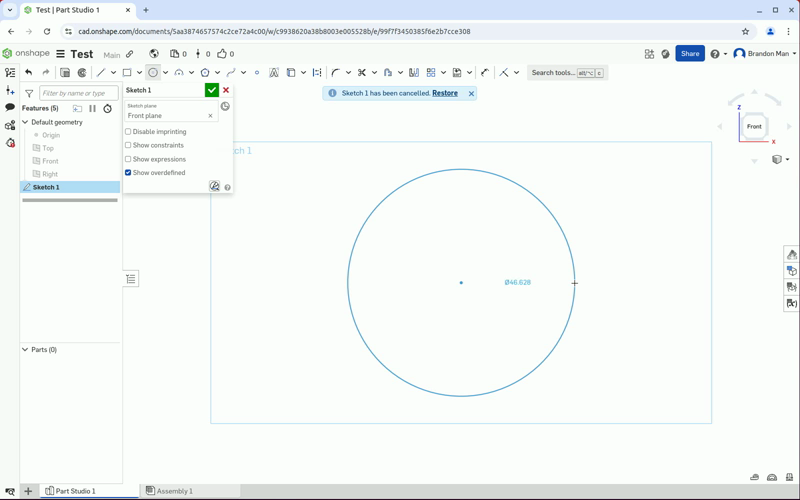
key(esc)
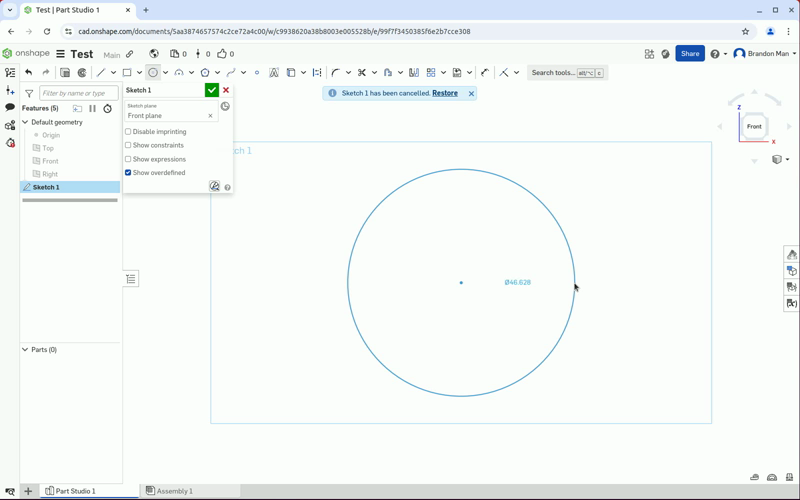
mouse_move(514, 340)
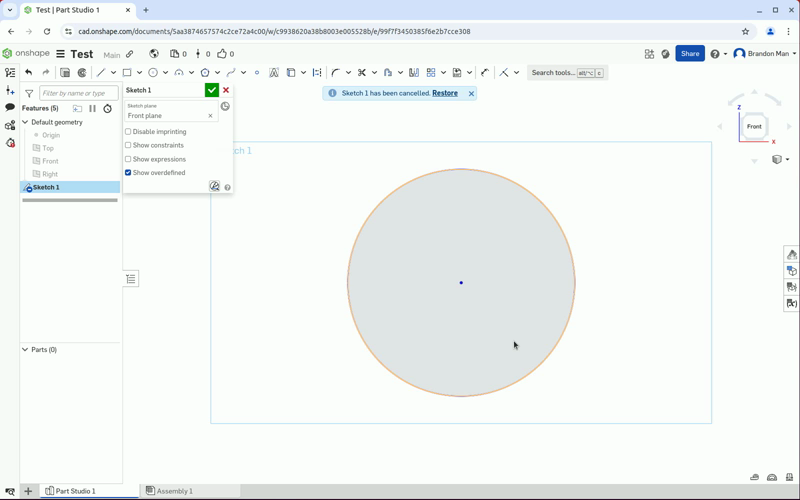
click(514, 340)
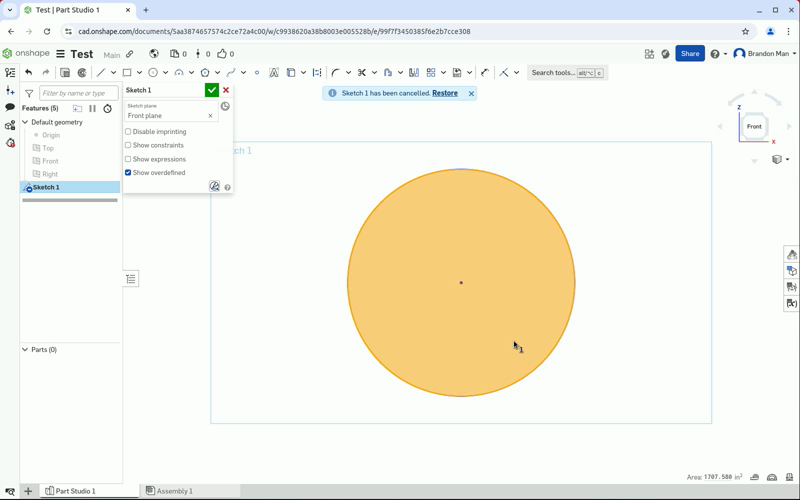
mouse_move(73, 352)
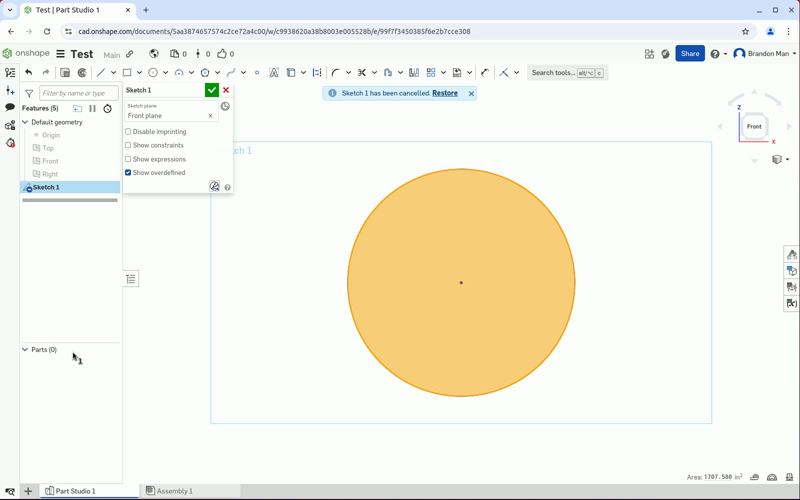
key(shift+y)
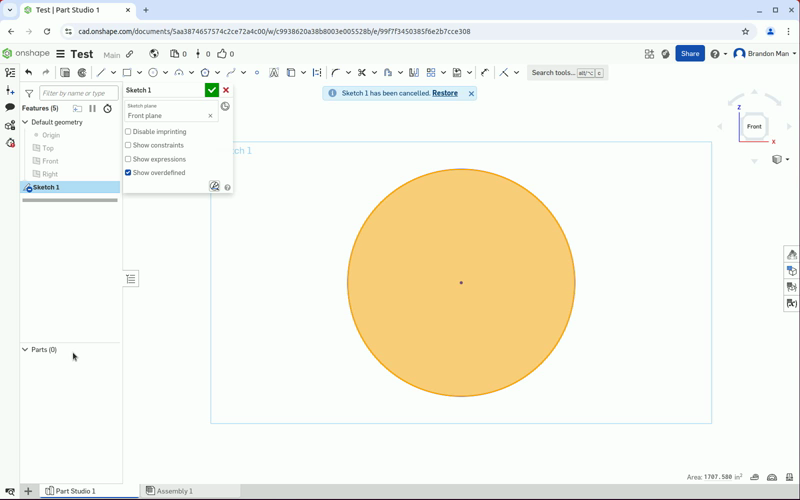
key(shift+e)
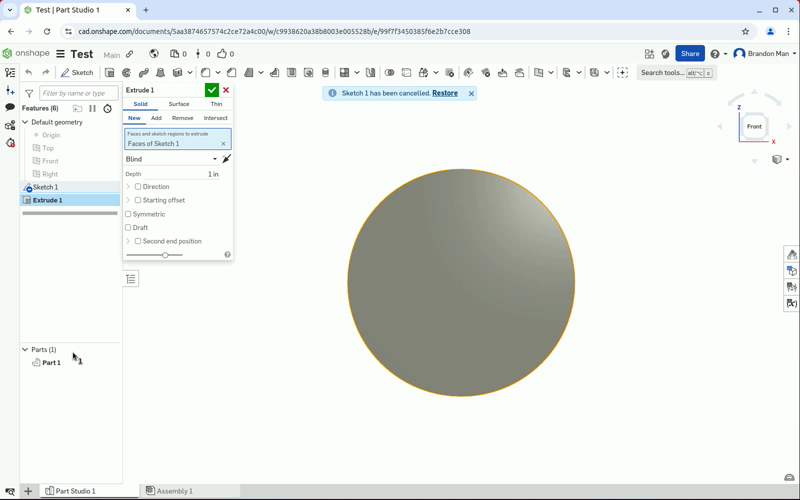
mouse_move(143, 106)
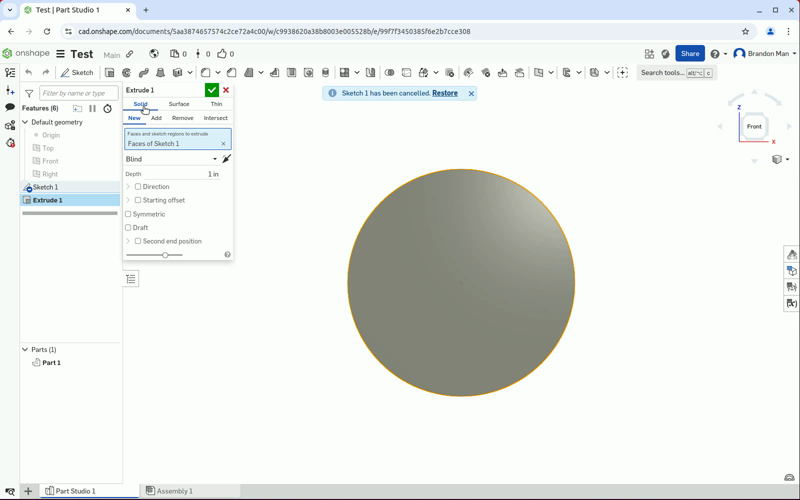
click(143, 106)
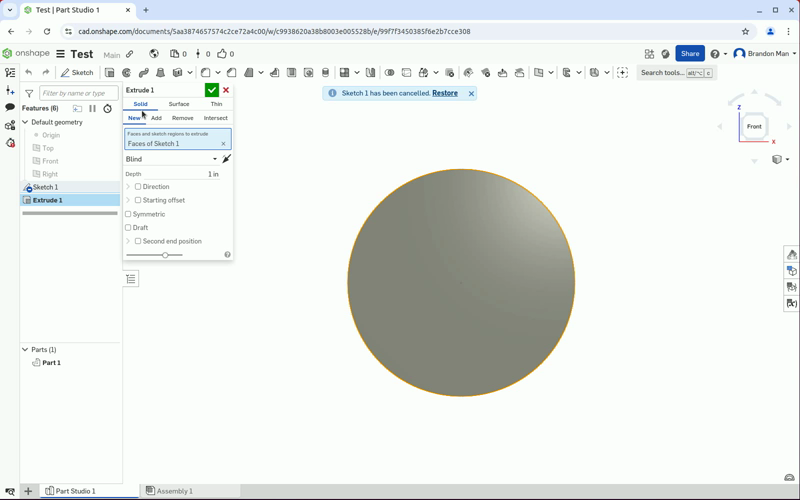
mouse_move(137, 120)
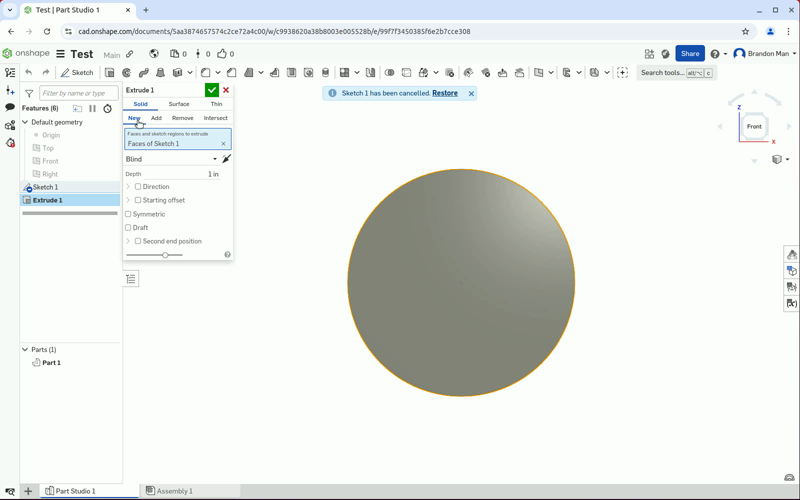
click(137, 120)
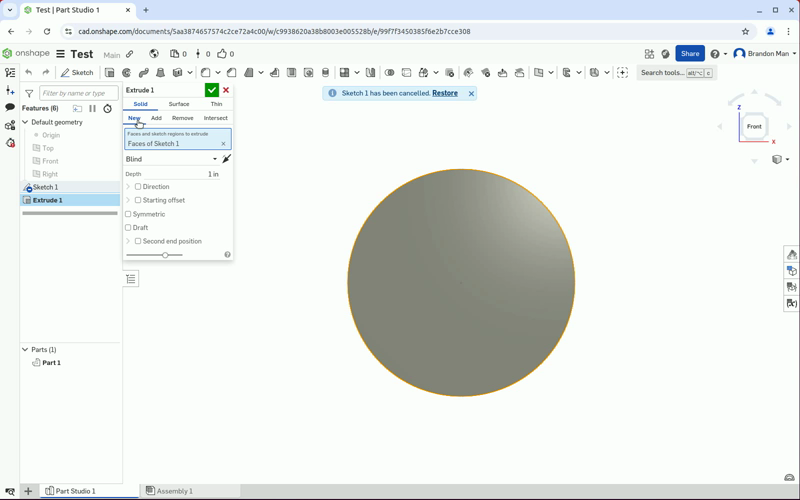
key(tab, 4)
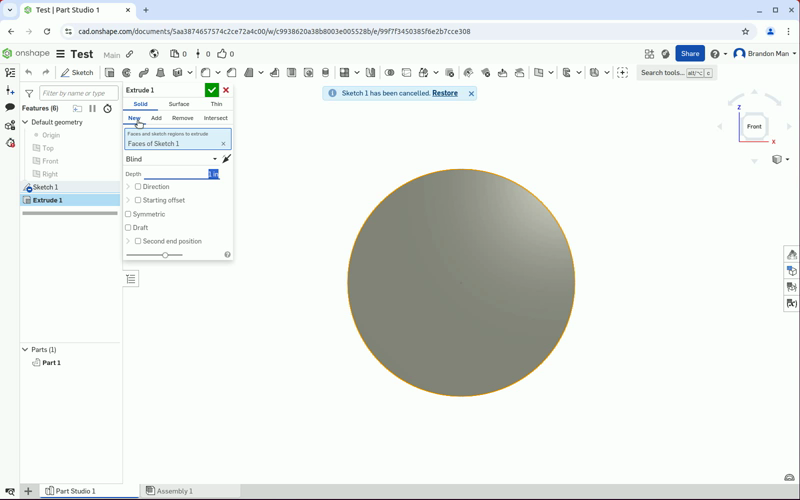
text(-17.09)
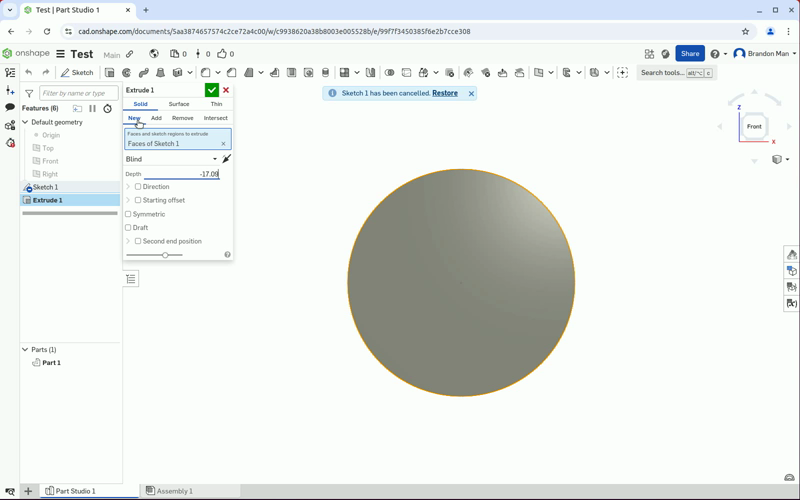
key(enter)
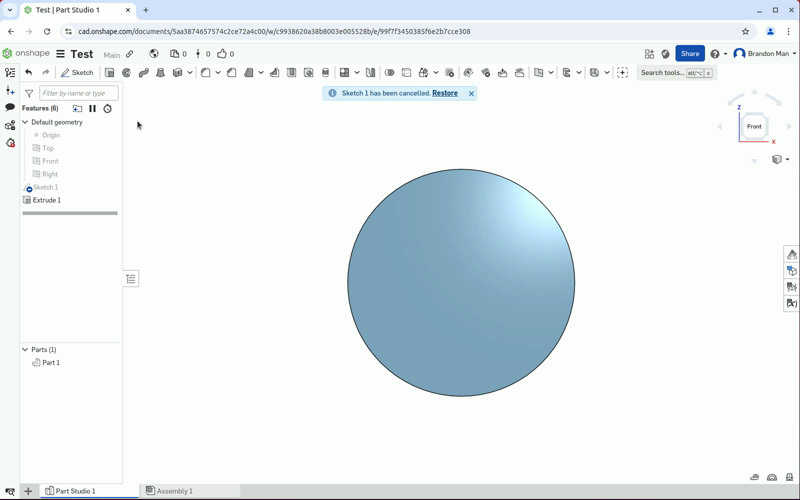
key(shift+h)
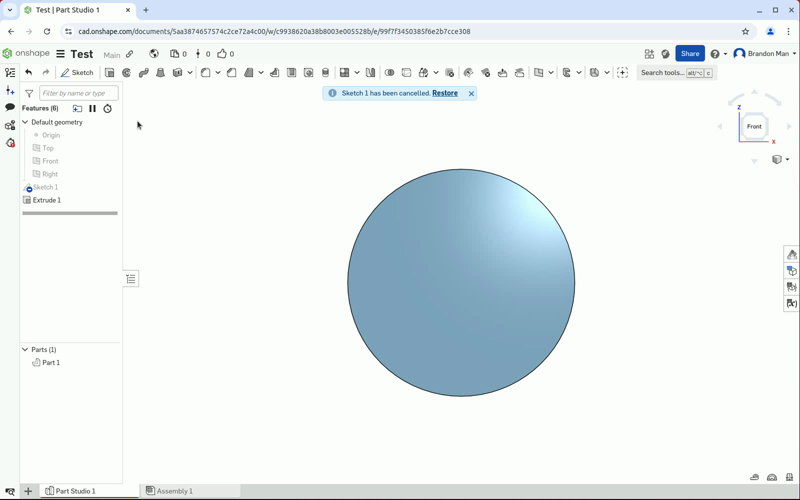
key(shift+h)
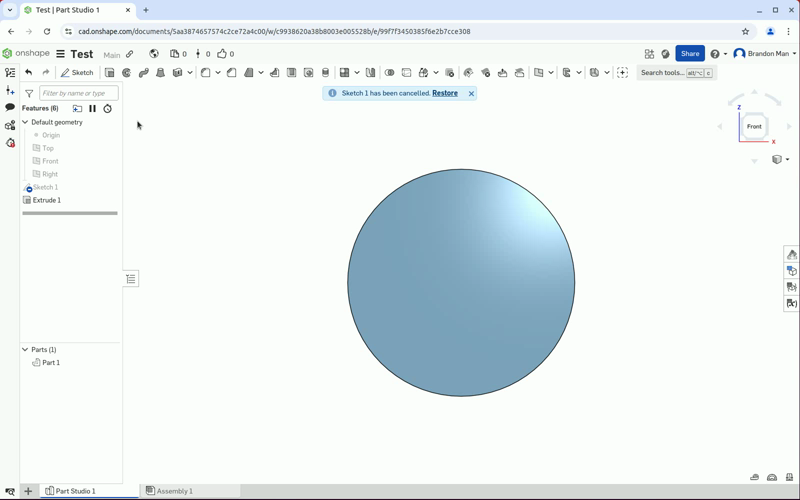
mouse_move(73, 189)
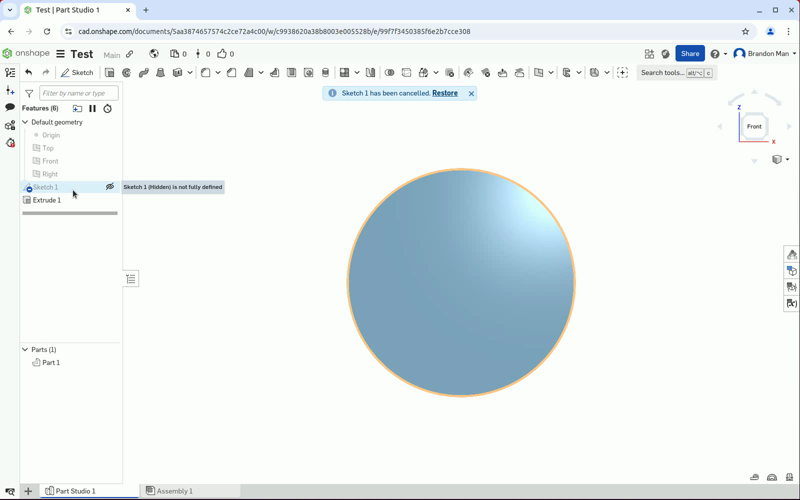
click(73, 189)
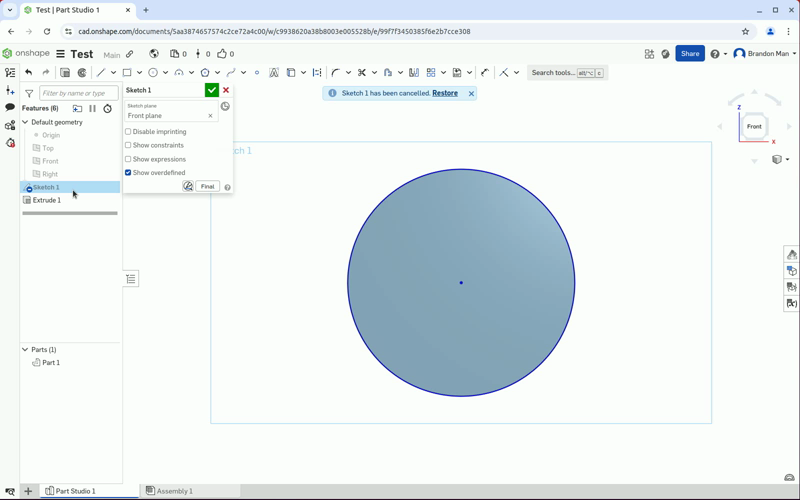
mouse_move(229, 92)
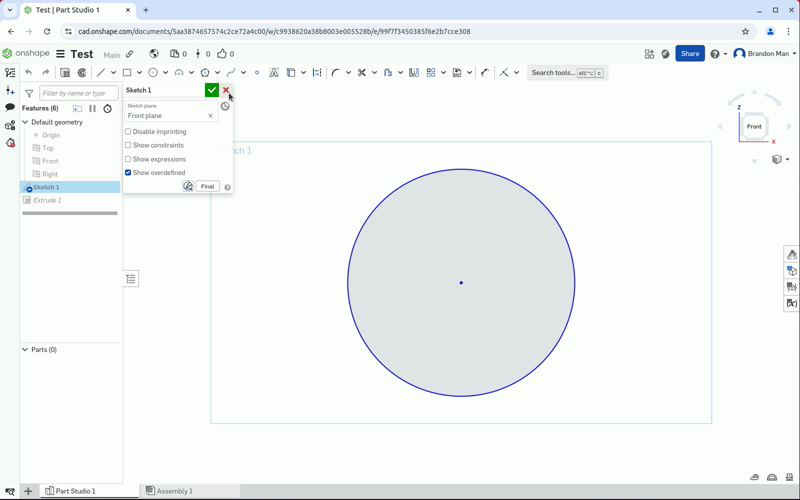
click(229, 92)
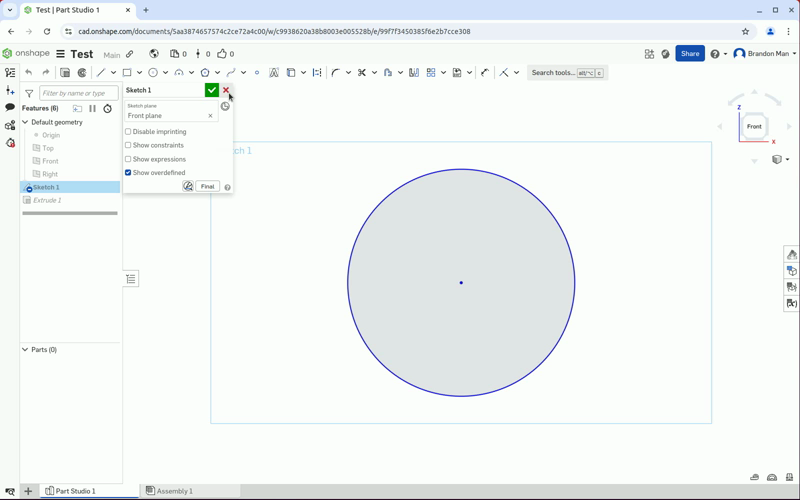
key(shift+s)
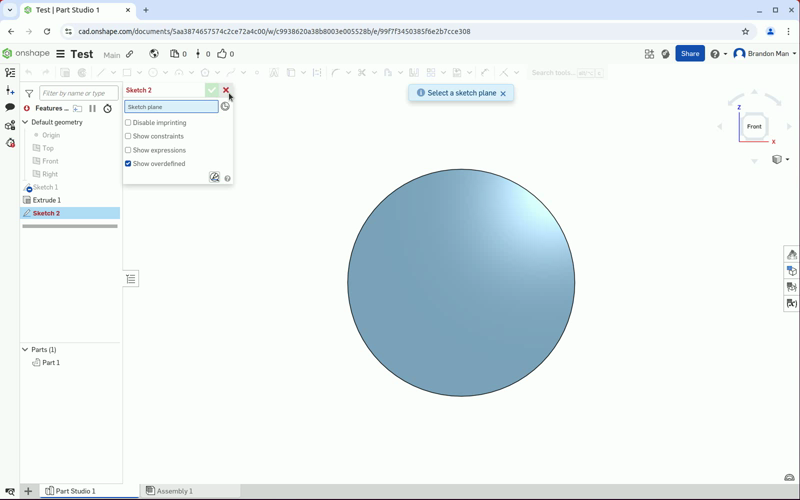
mouse_move(73, 163)
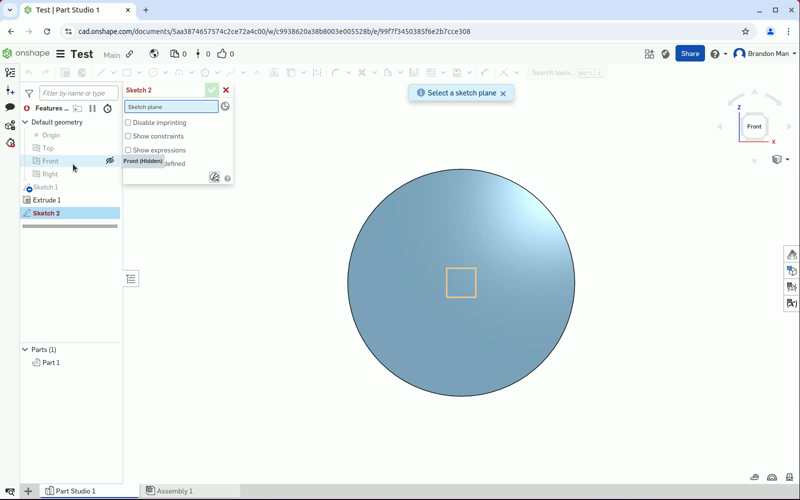
click(73, 163)
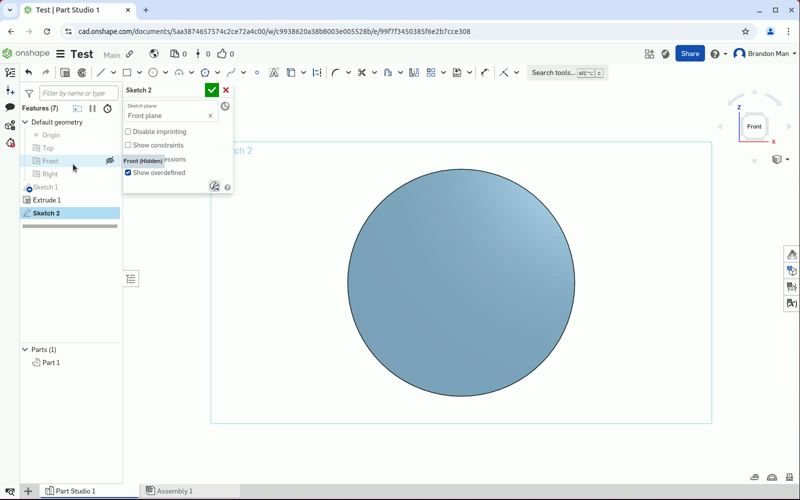
mouse_move(73, 352)
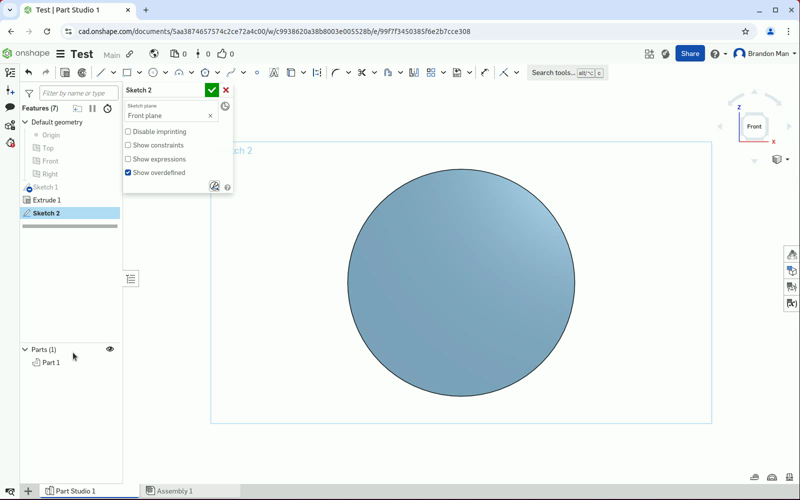
key(y)
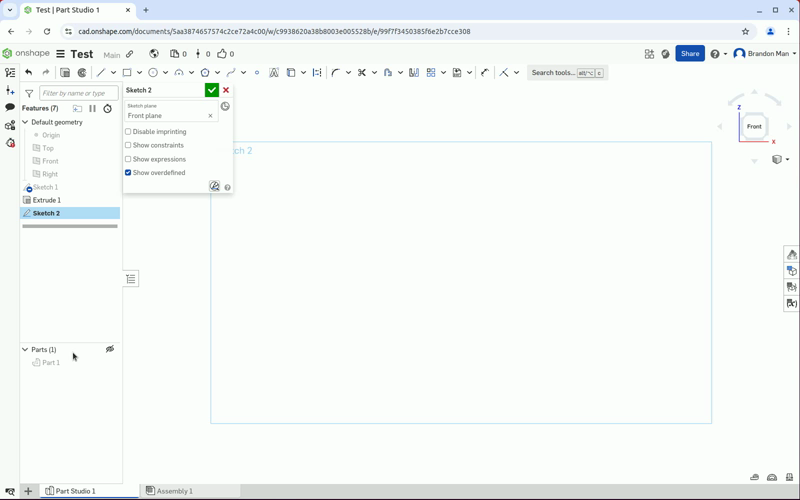
key(c)
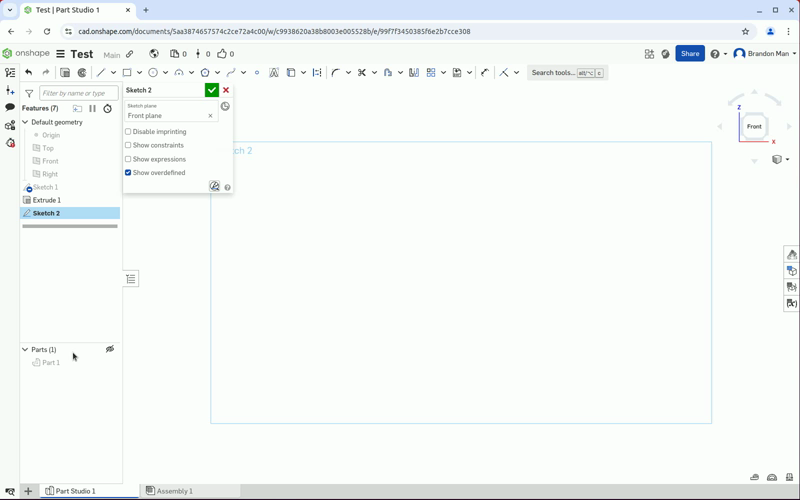
key_down(shift)
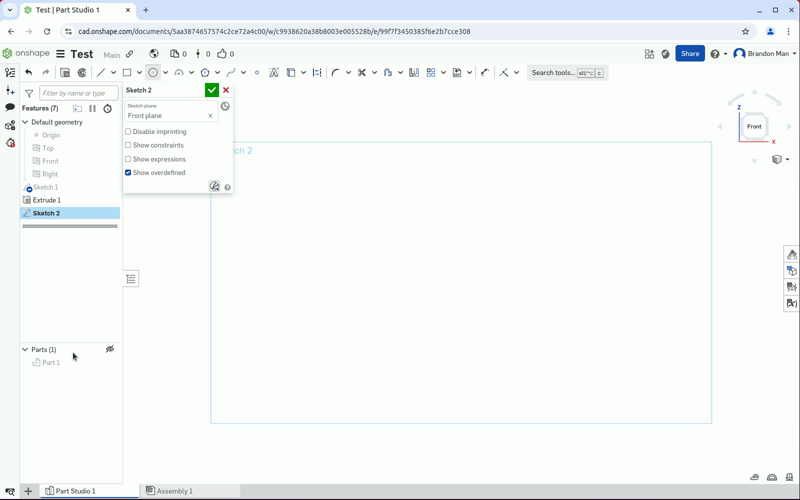
mouse_move(460, 282)
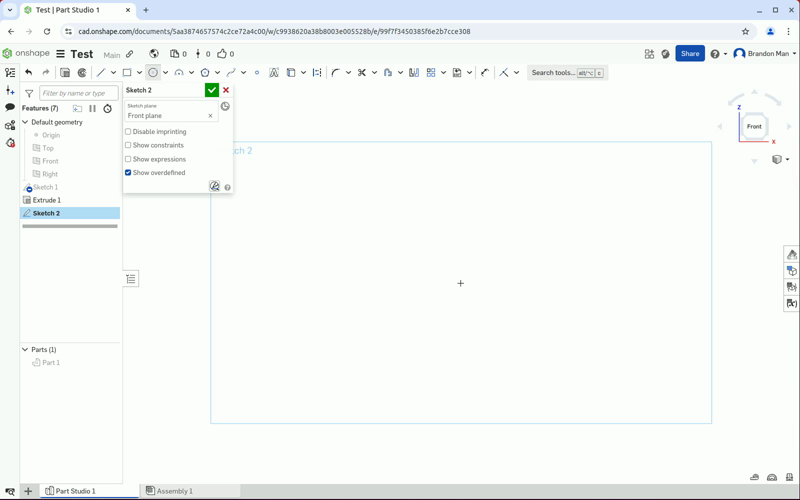
click(460, 282)
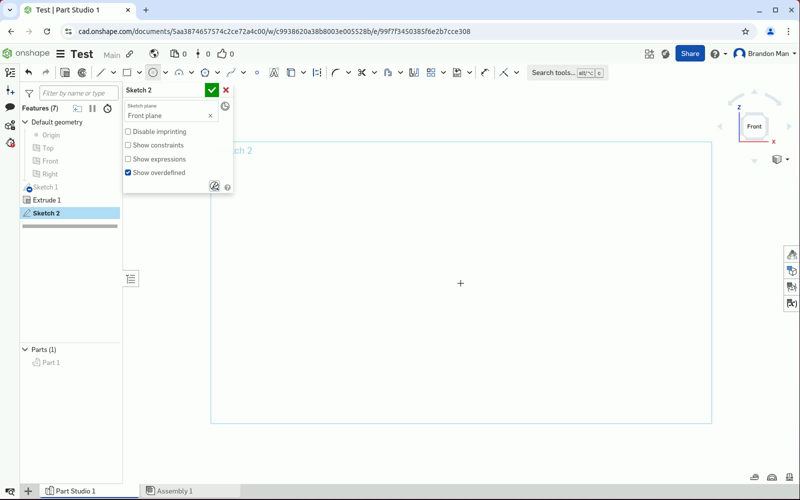
key_up(shift)
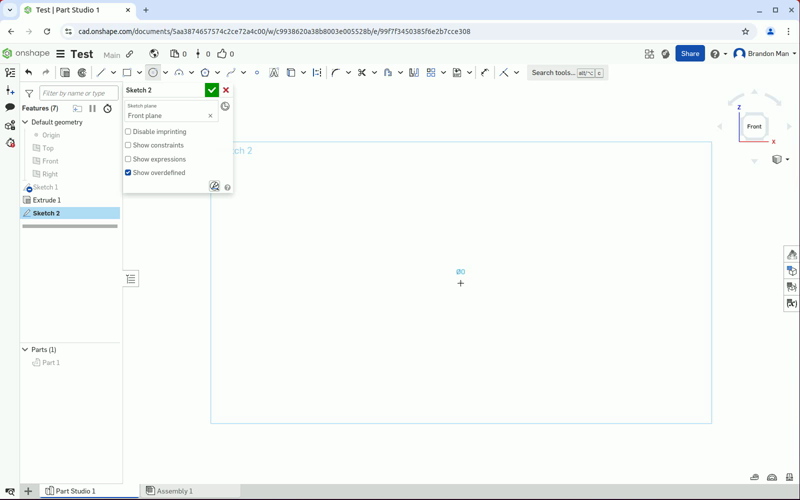
mouse_move(560, 282)
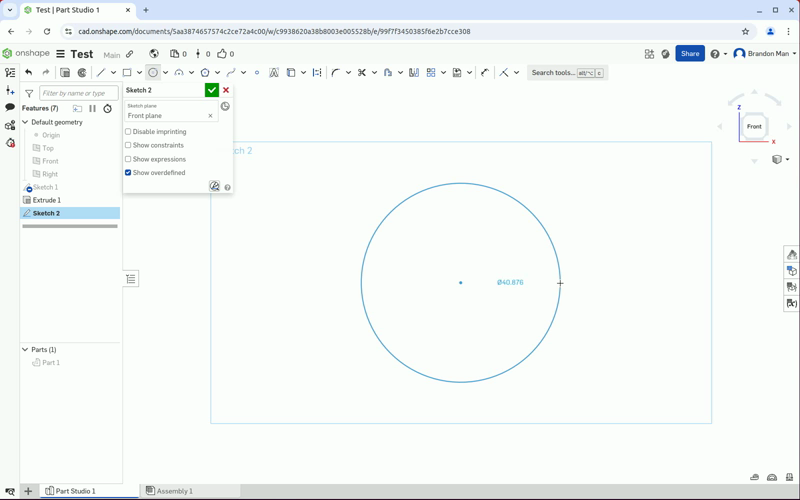
click(560, 282)
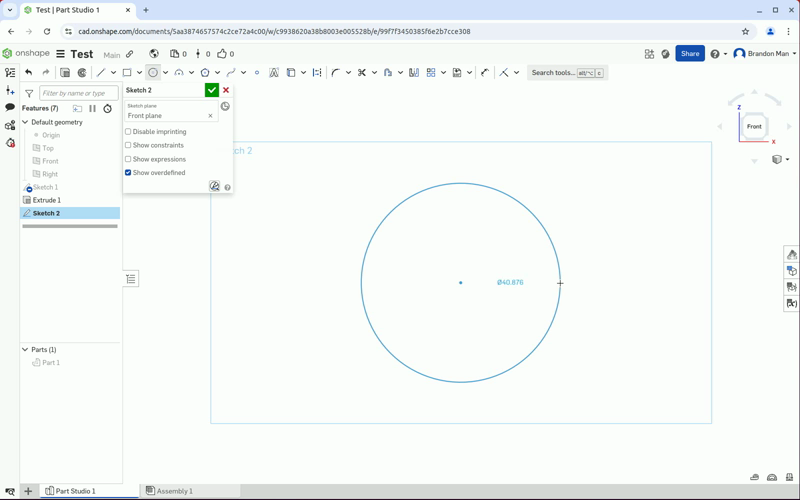
key(esc)
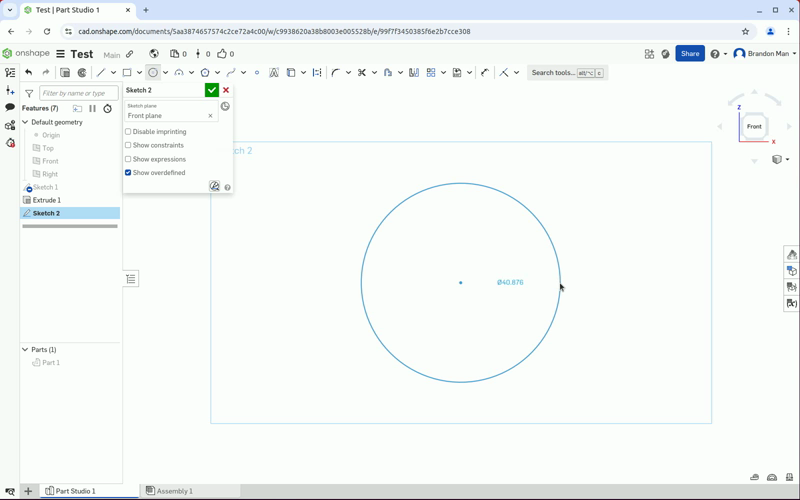
mouse_move(519, 250)
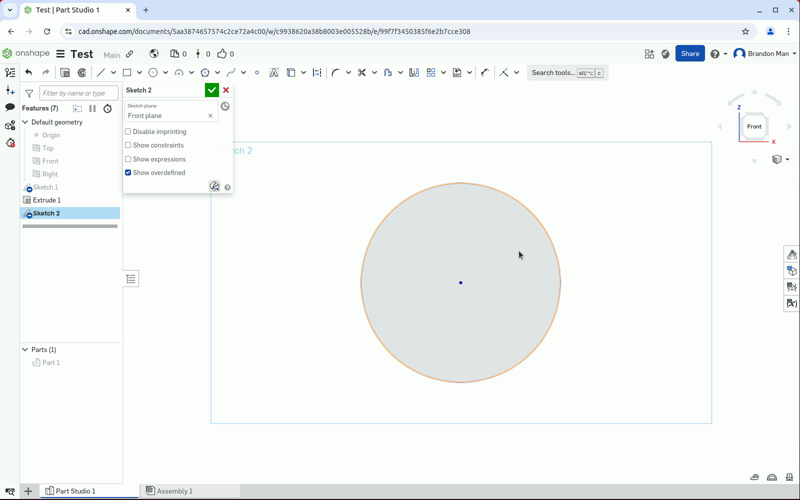
click(519, 250)
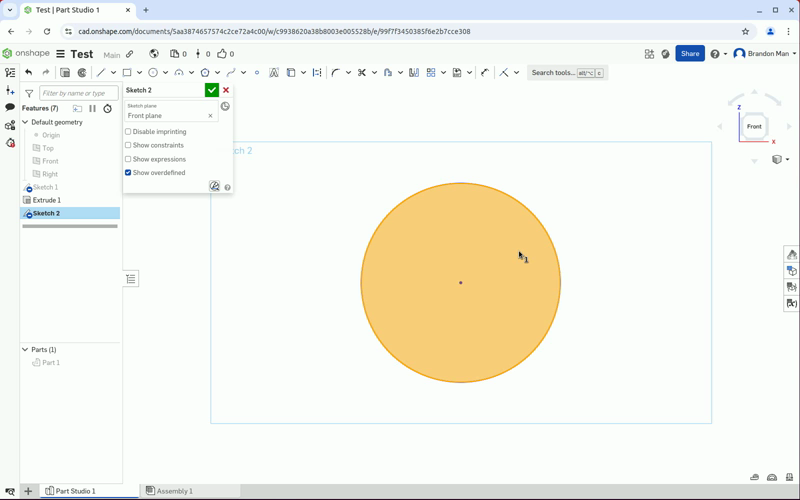
mouse_move(73, 352)
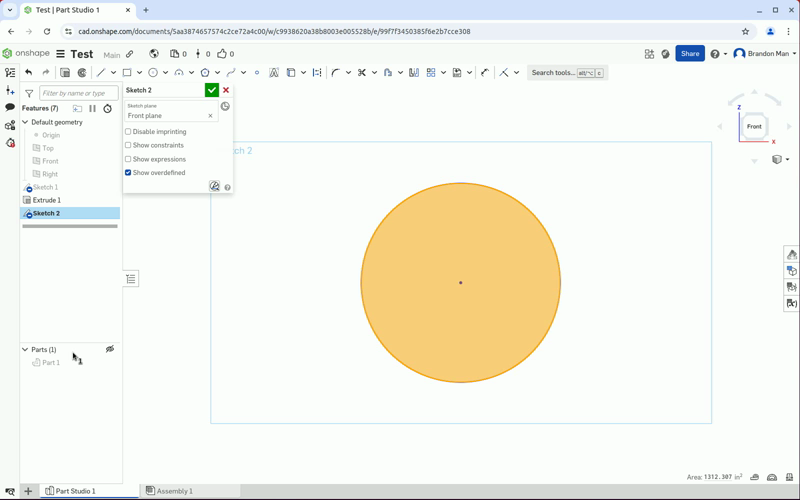
key(shift+y)
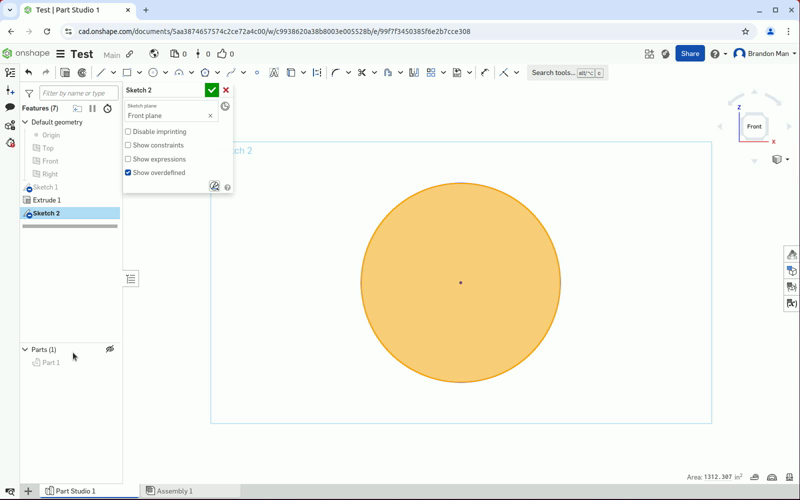
key(shift+e)
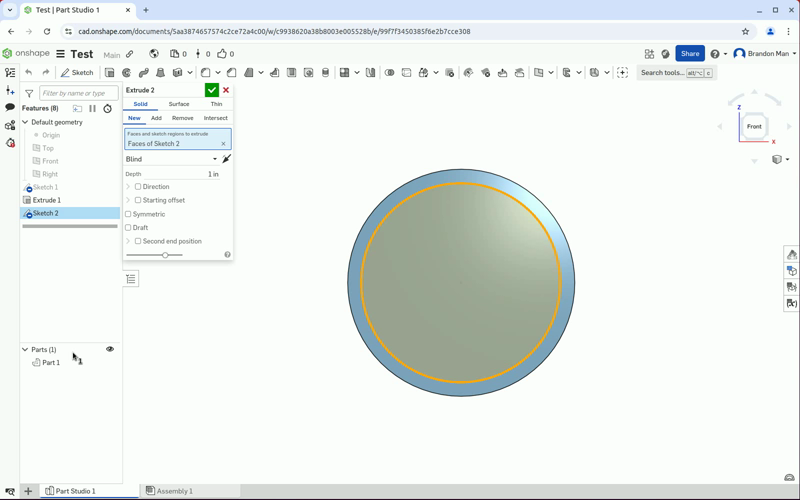
mouse_move(143, 106)
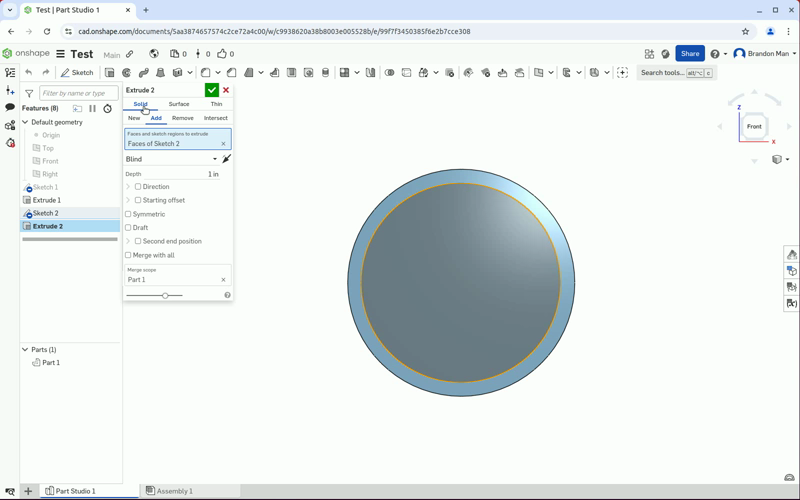
click(143, 106)
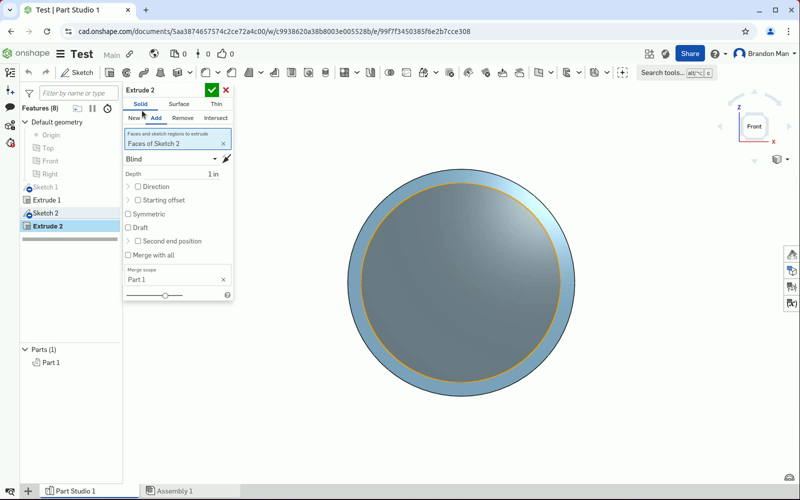
mouse_move(137, 120)
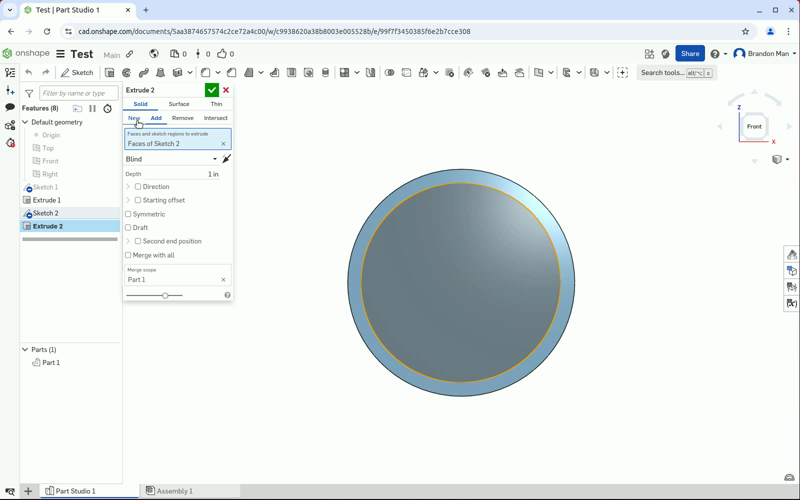
click(137, 120)
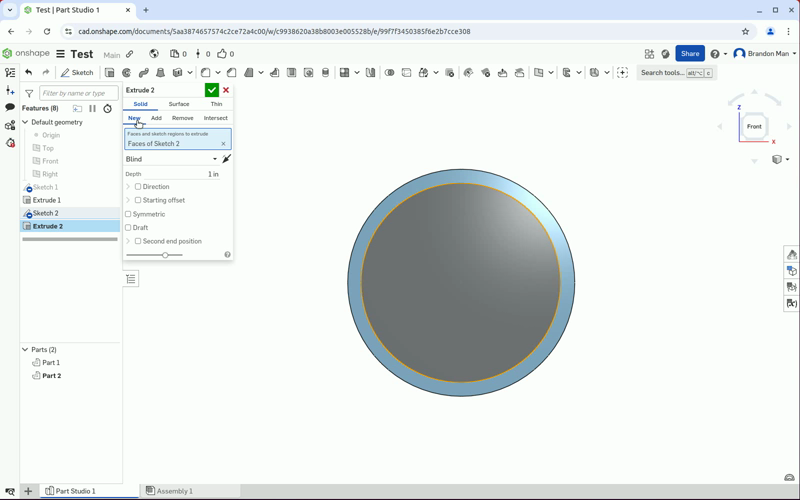
key(tab, 4)
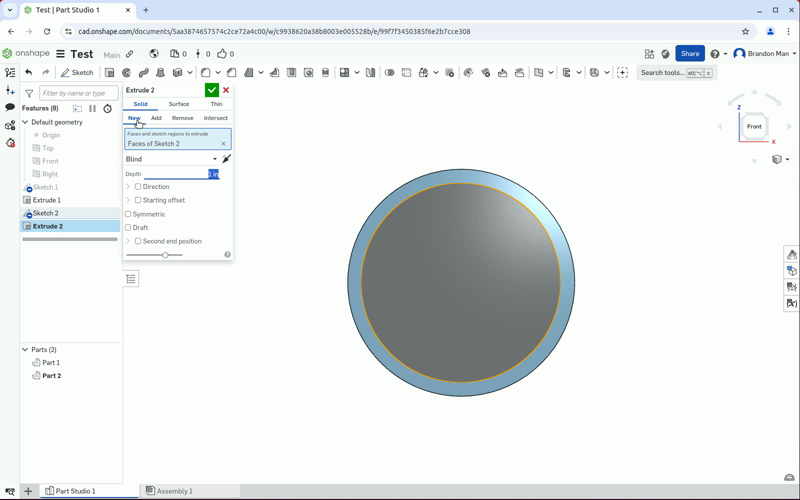
text(10.832)
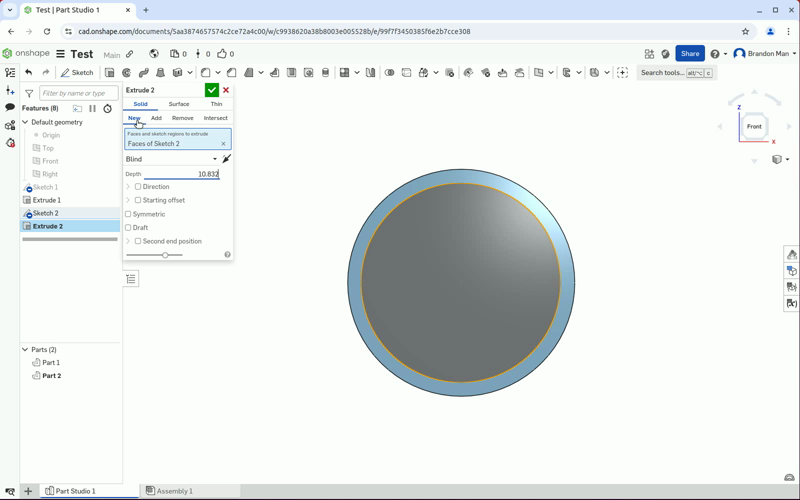
key(enter)
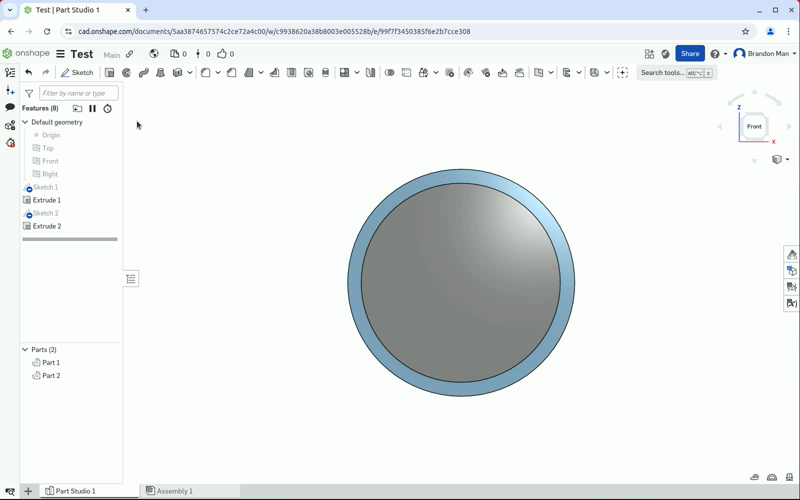
key(shift+h)
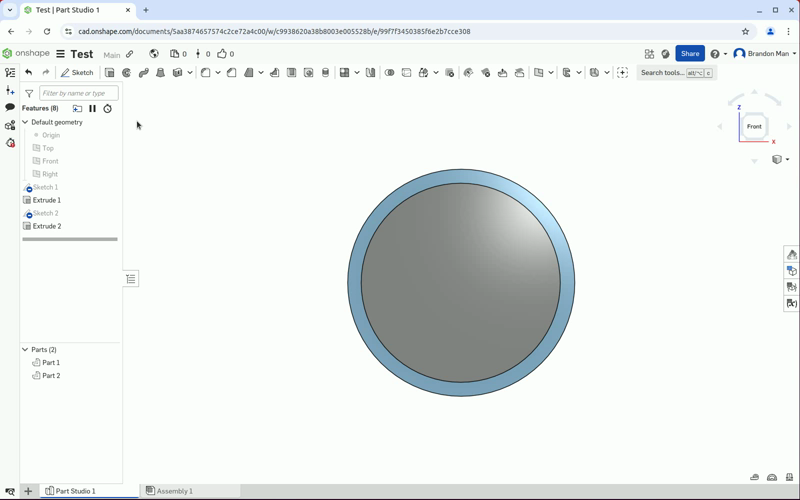
key(shift+h)
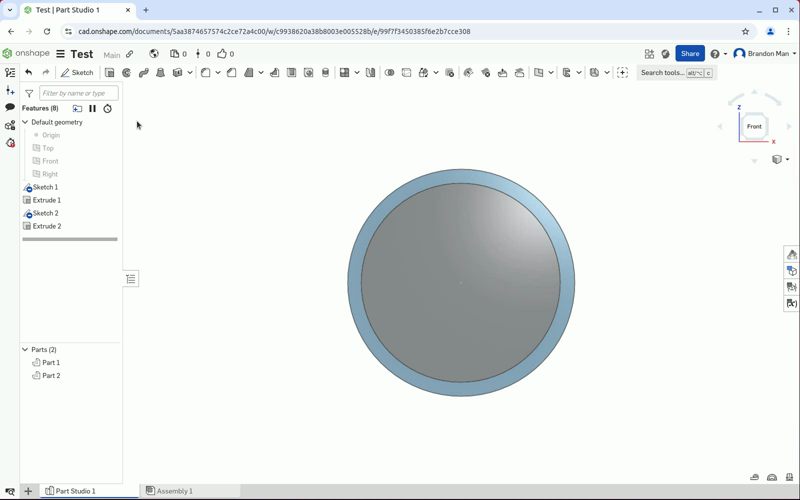
key(shift+7)
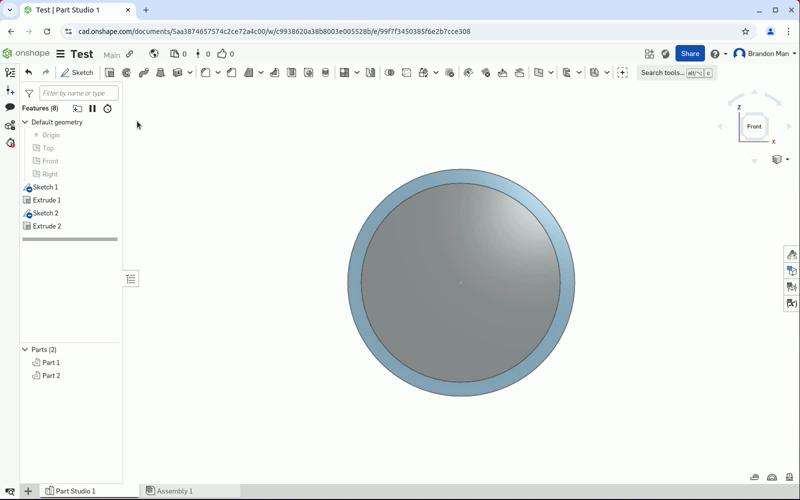
key(left, 2)
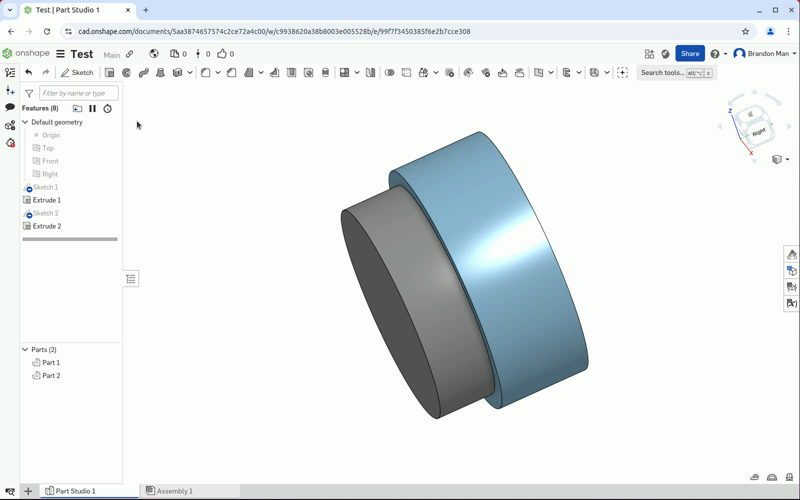
key(down, 2)
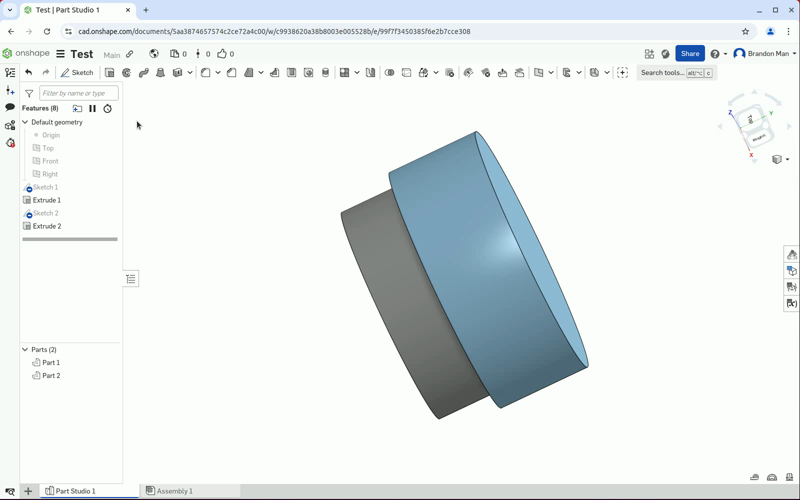
key(up, 2)
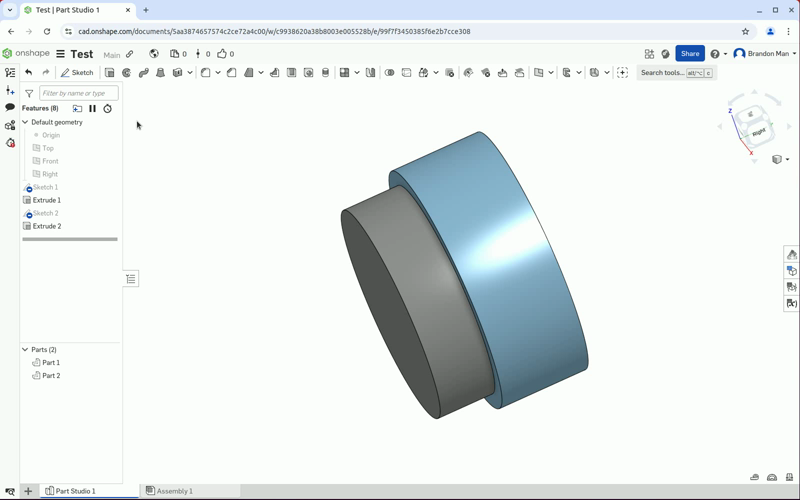
key(right, 2)
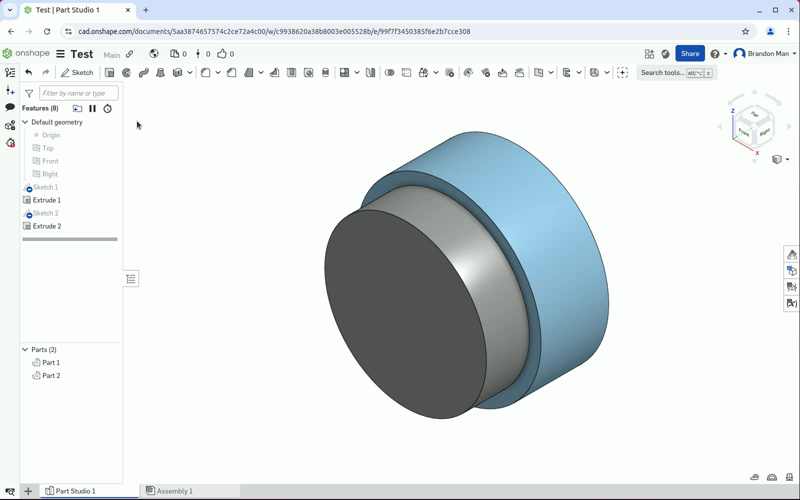
mouse_move(73, 189)
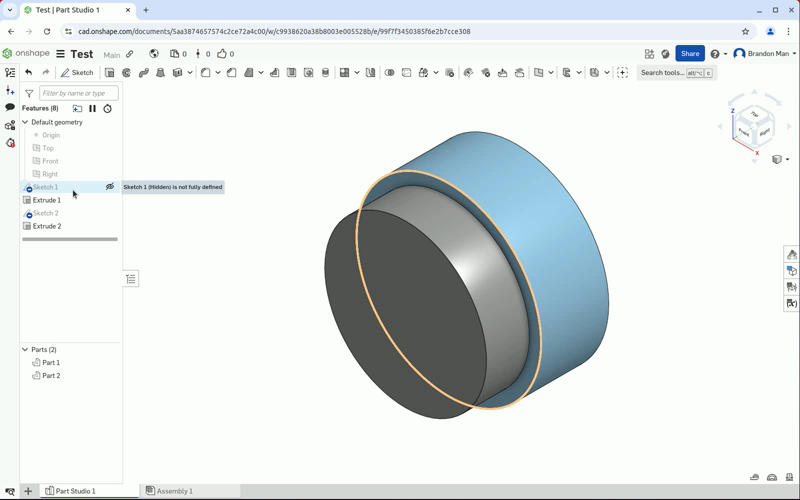
click(73, 189)